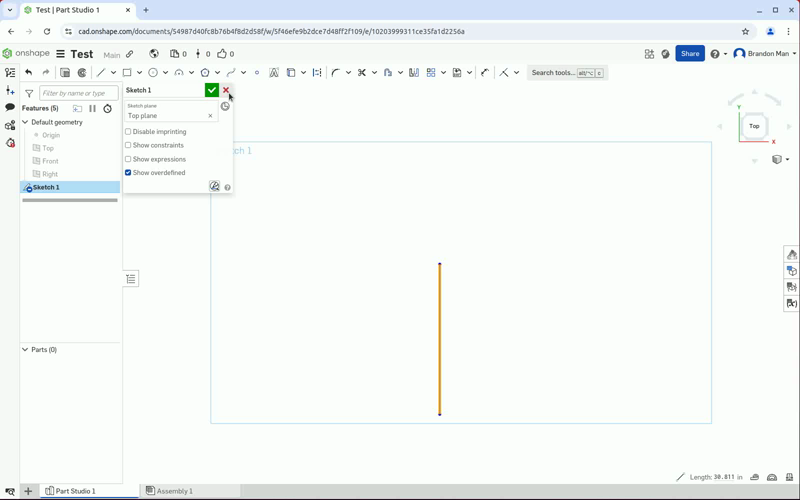
key(shift+h)
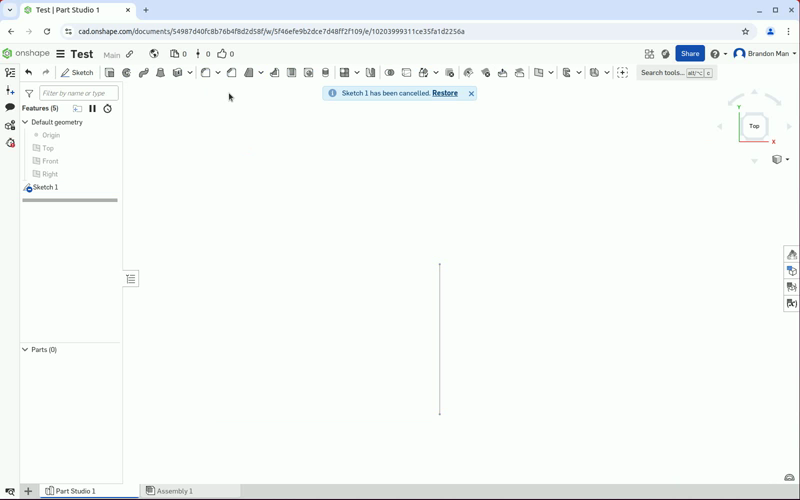
key(shift+s)
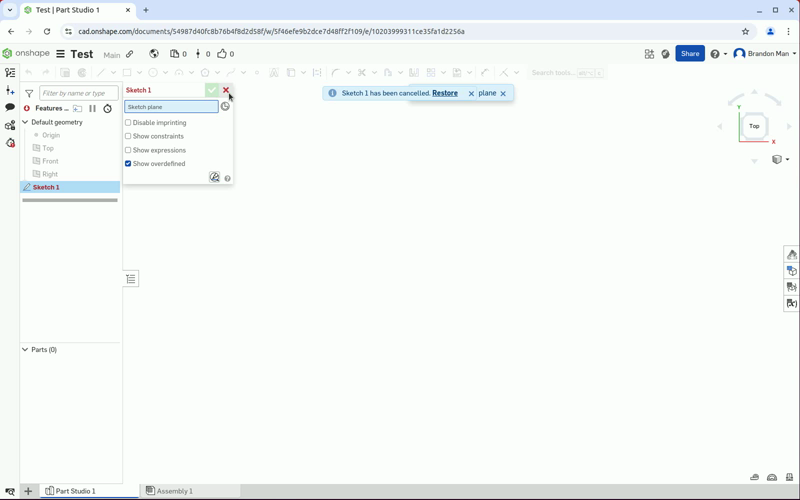
mouse_move(73, 150)
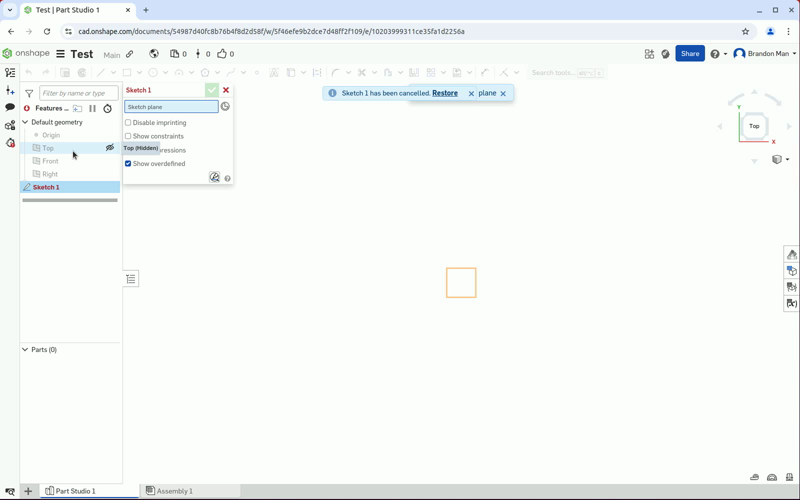
click(73, 150)
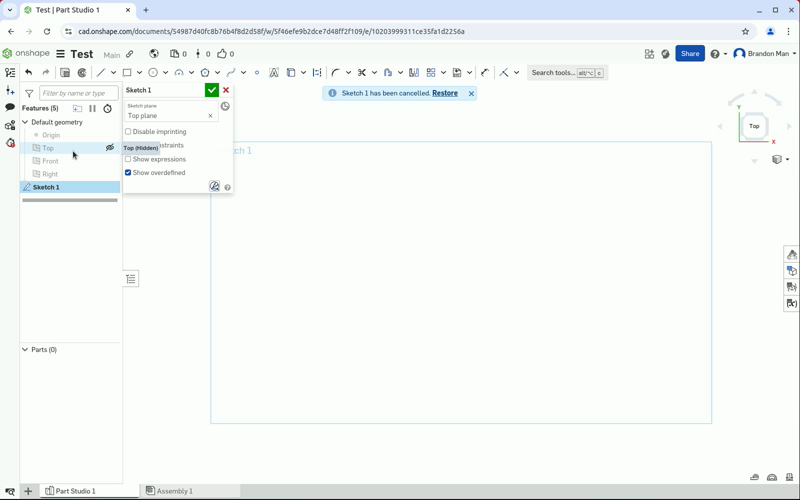
mouse_move(73, 352)
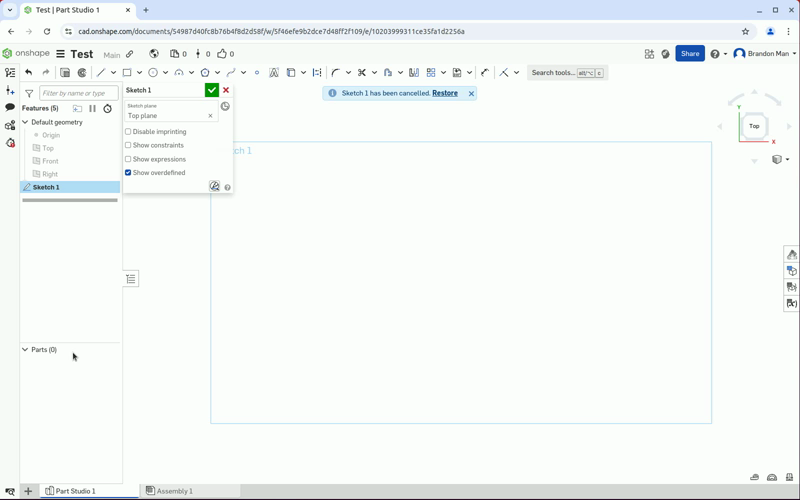
key(y)
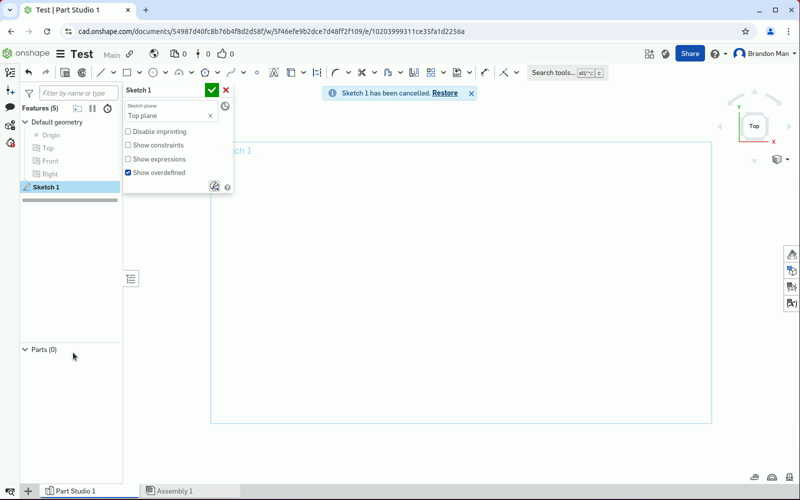
key(c)
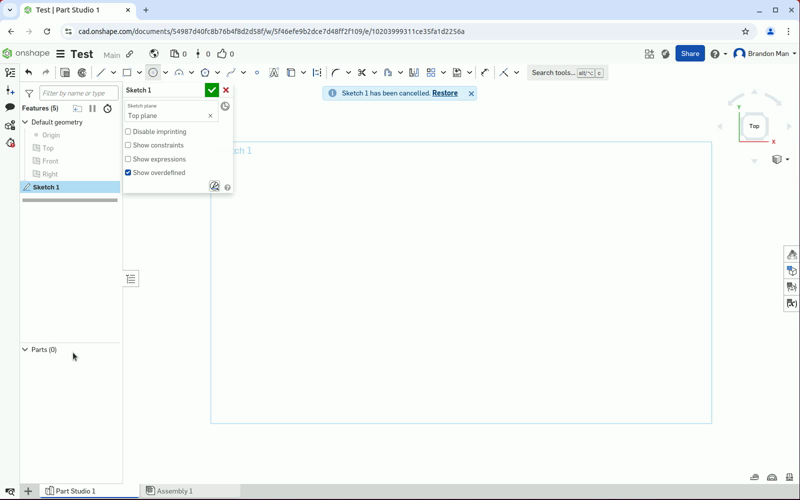
key_down(shift)
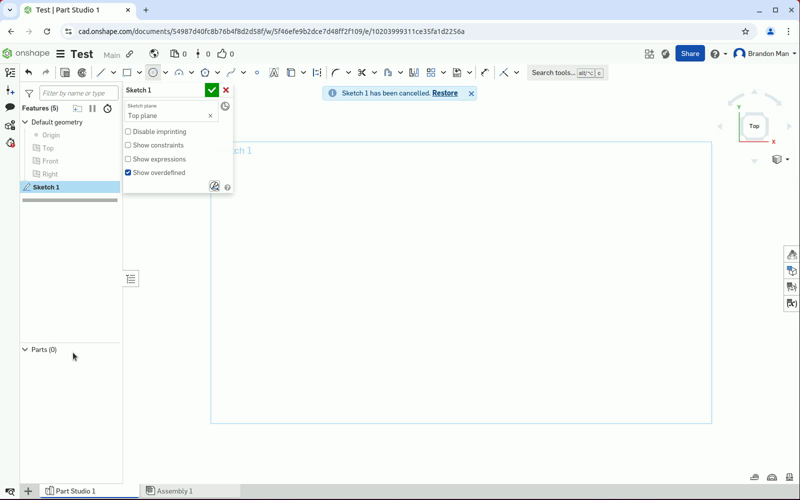
mouse_move(461, 282)
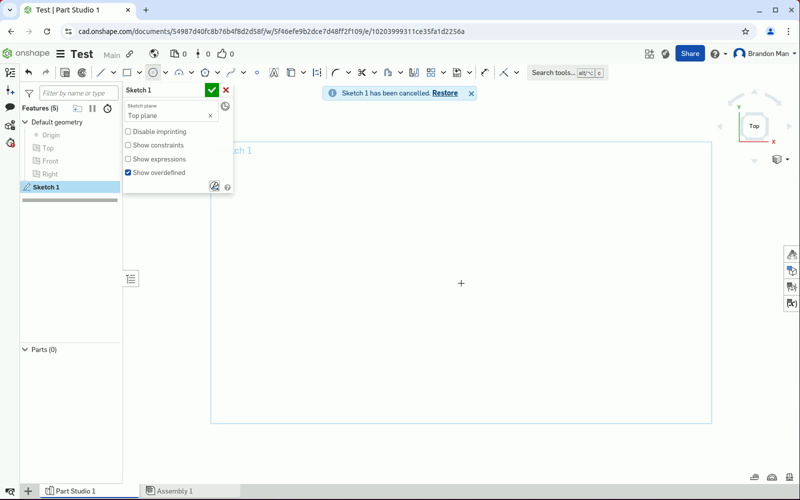
click(461, 282)
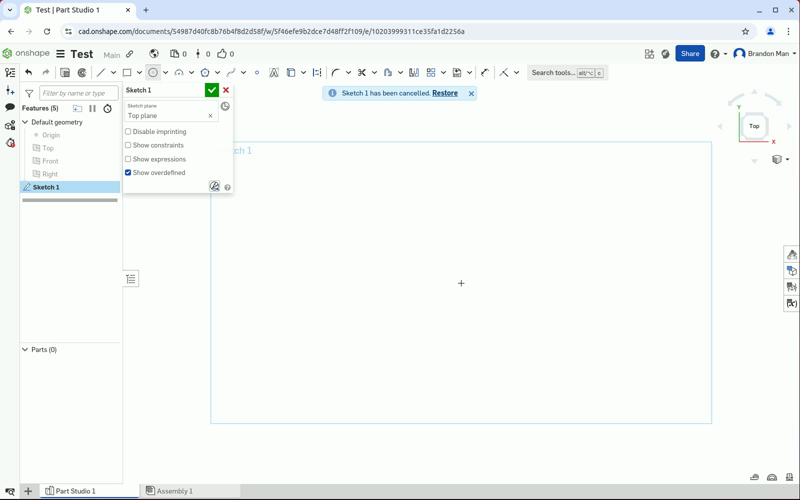
key_up(shift)
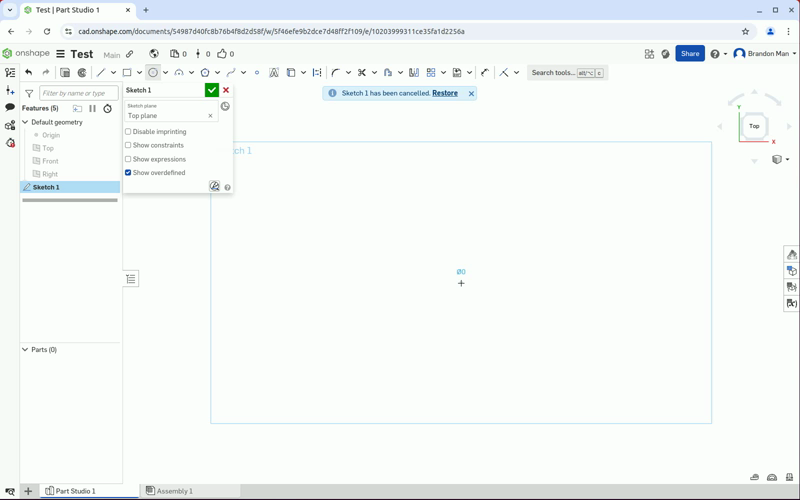
mouse_move(518, 282)
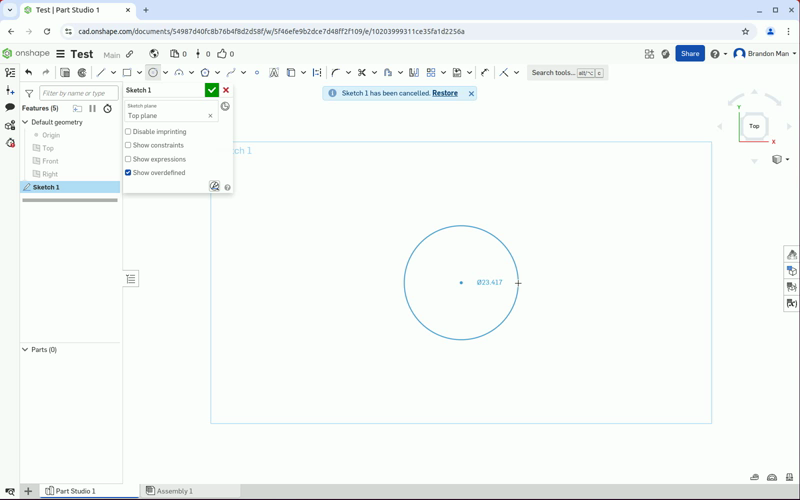
click(518, 282)
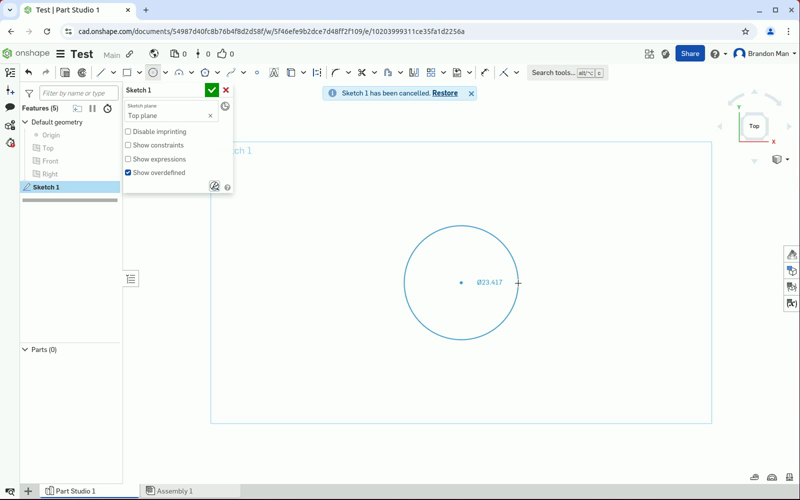
key(esc)
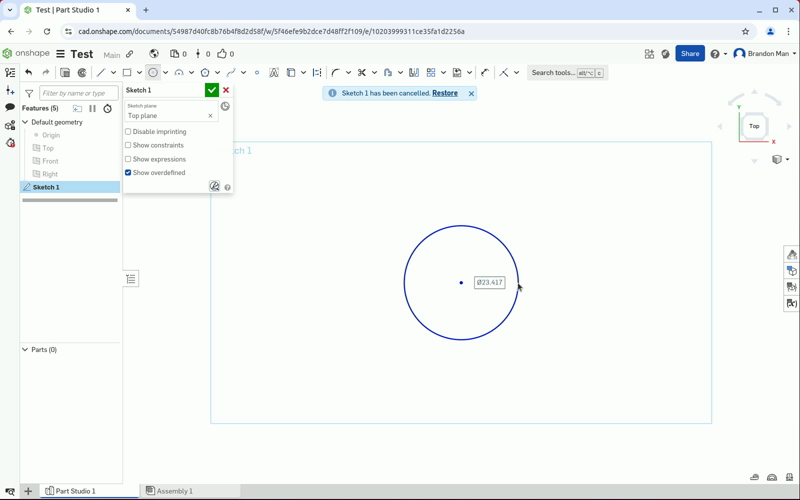
mouse_move(493, 281)
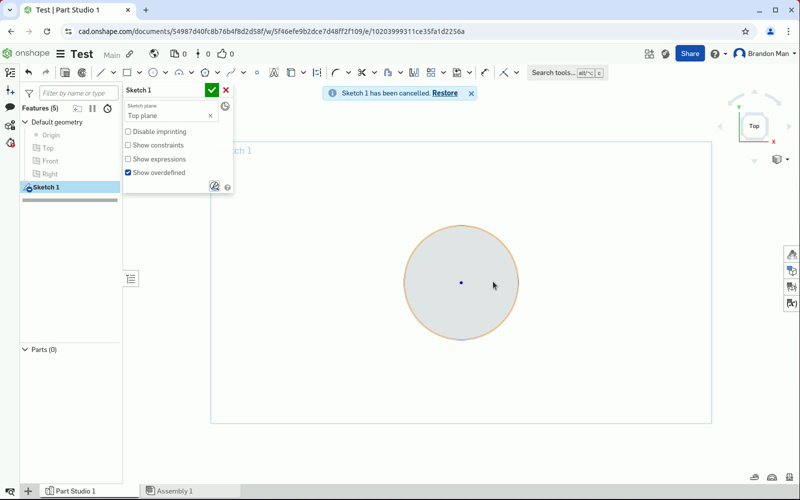
click(493, 281)
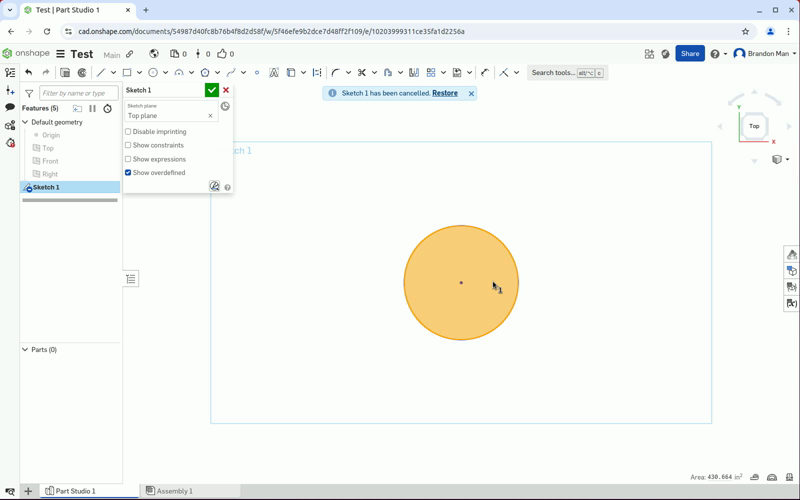
mouse_move(73, 352)
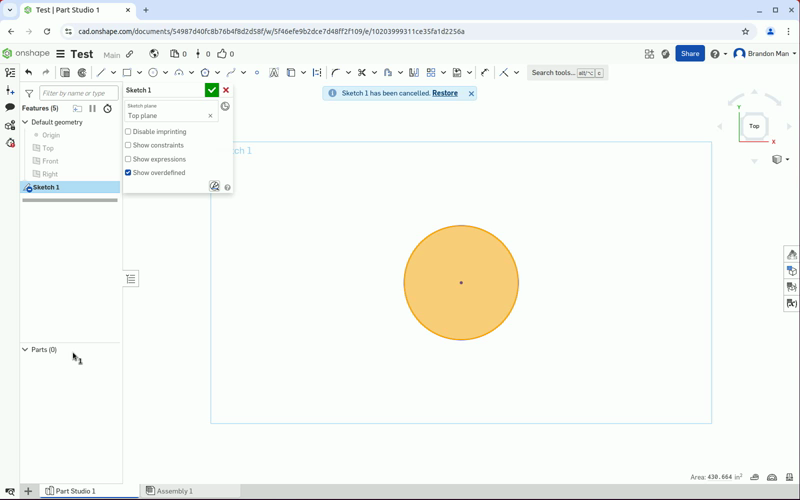
key(shift+y)
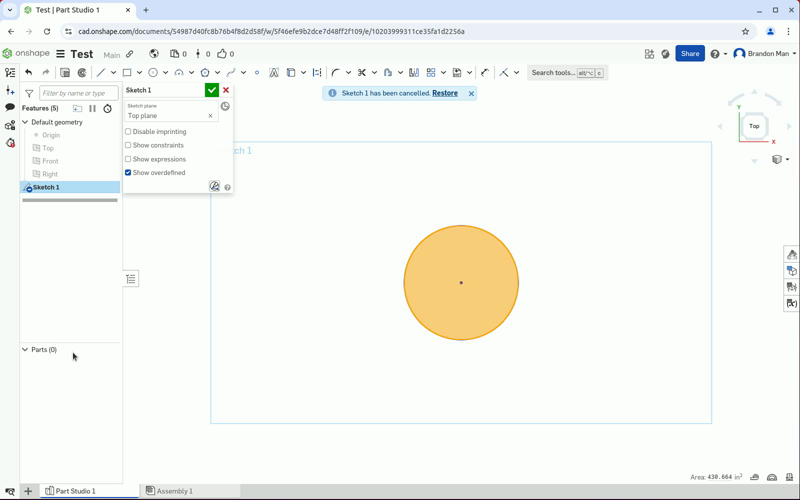
key(shift+e)
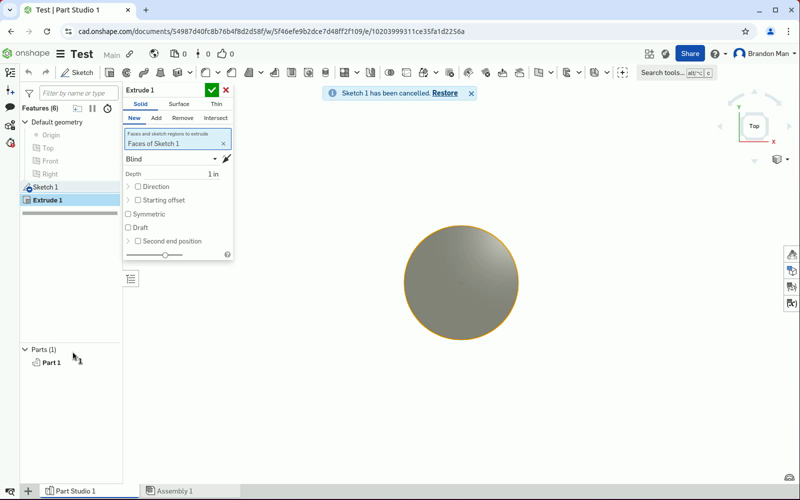
mouse_move(143, 106)
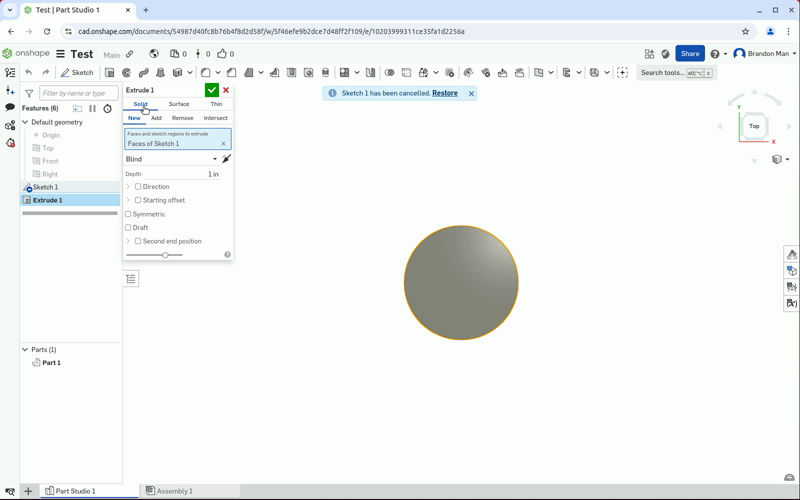
click(143, 106)
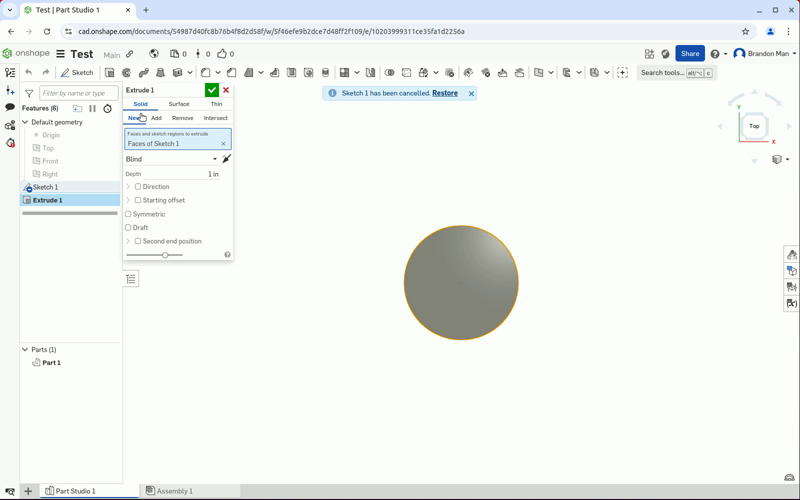
mouse_move(137, 120)
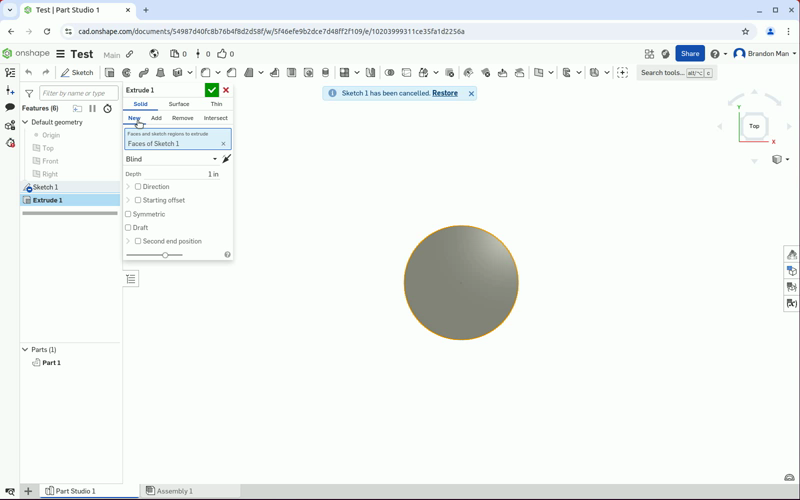
click(137, 120)
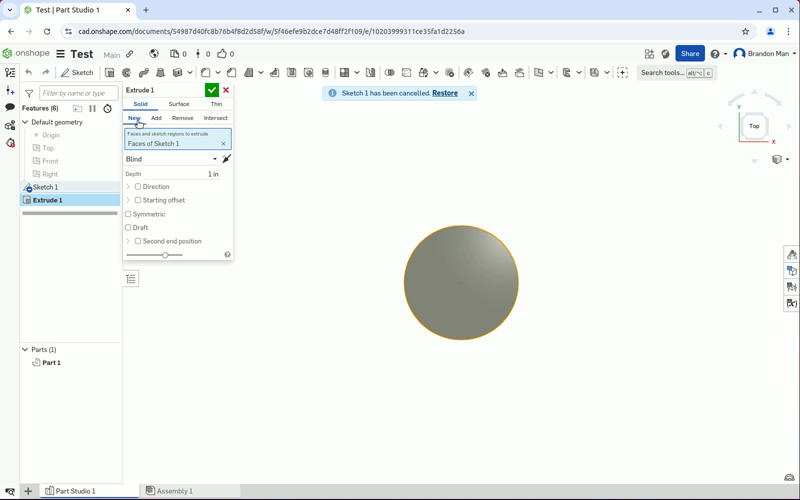
key(tab, 4)
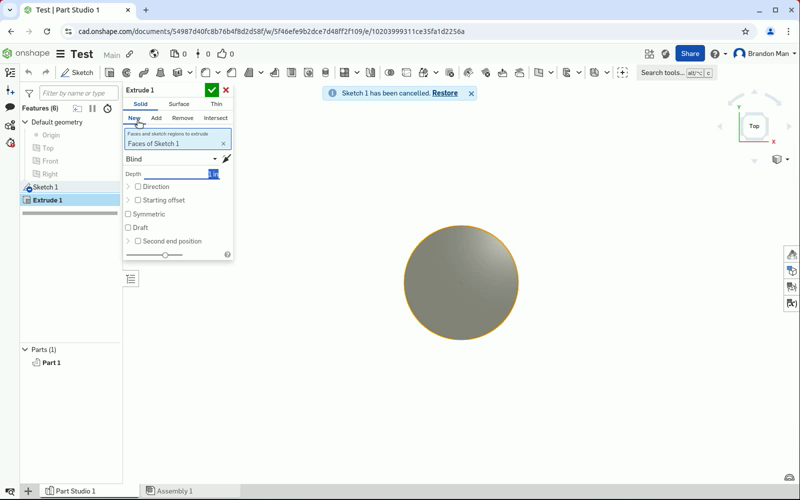
text(7.703)
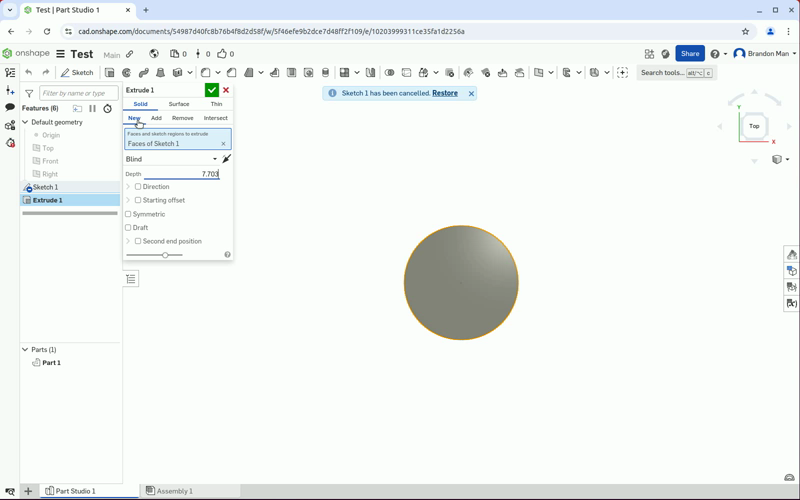
key(enter)
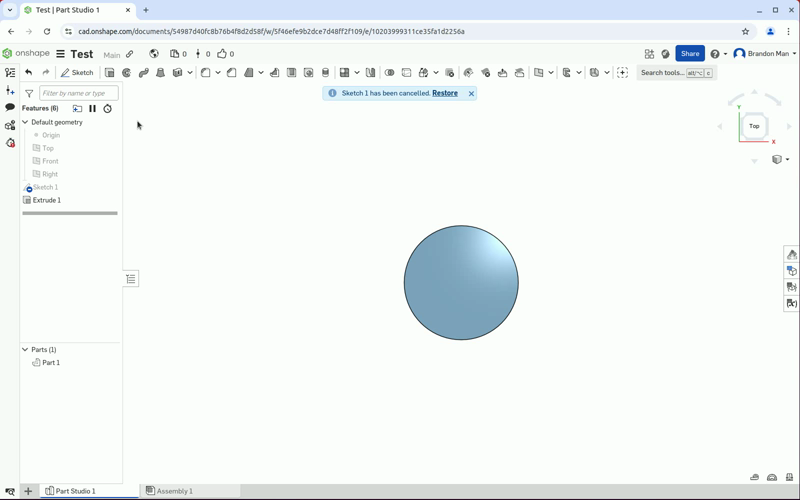
key(shift+h)
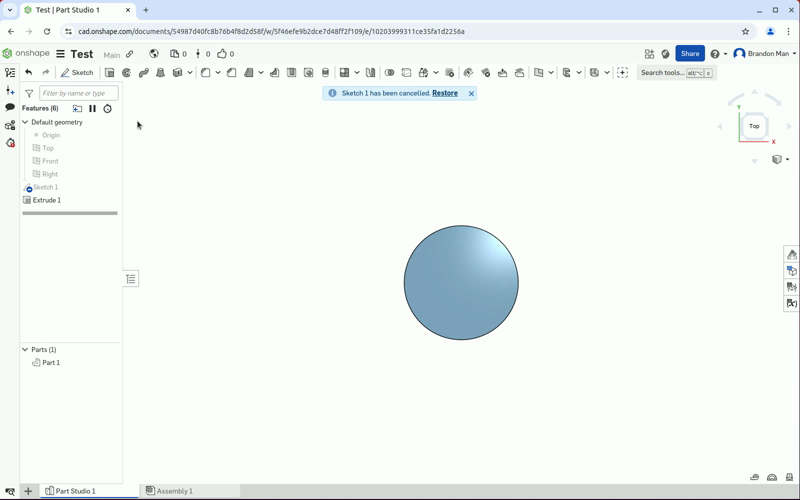
key(shift+h)
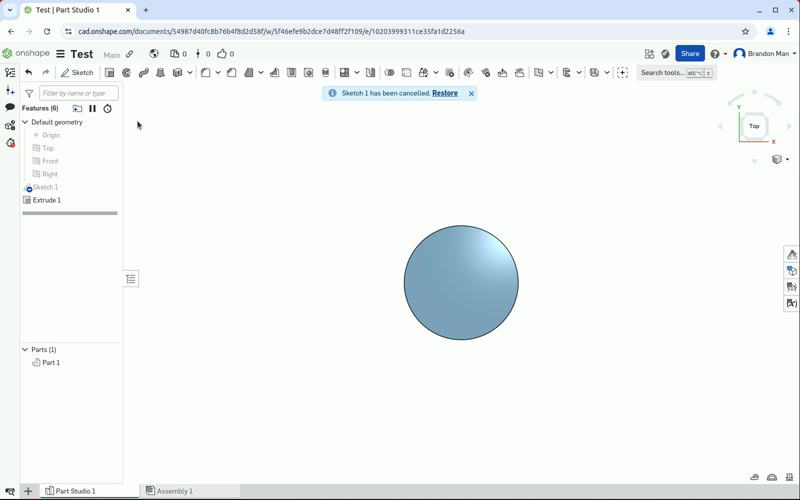
mouse_move(73, 189)
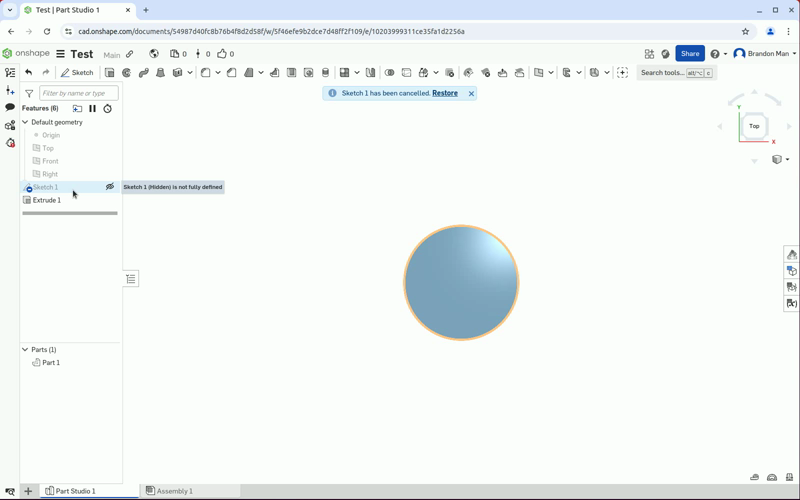
click(73, 189)
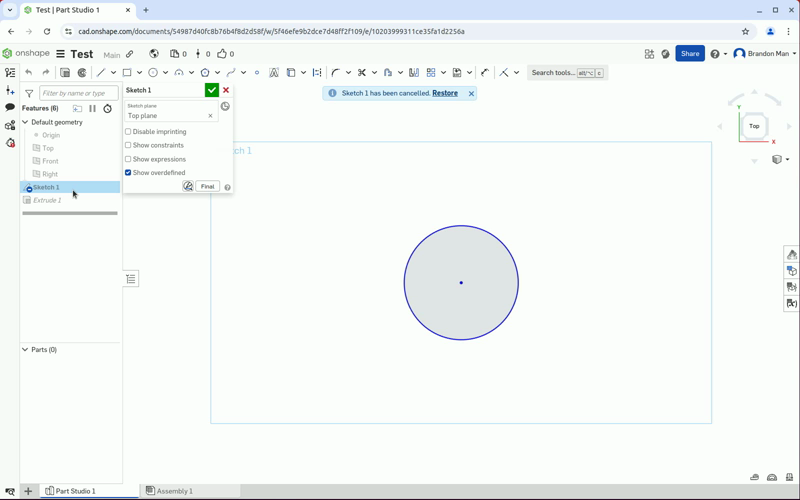
mouse_move(229, 92)
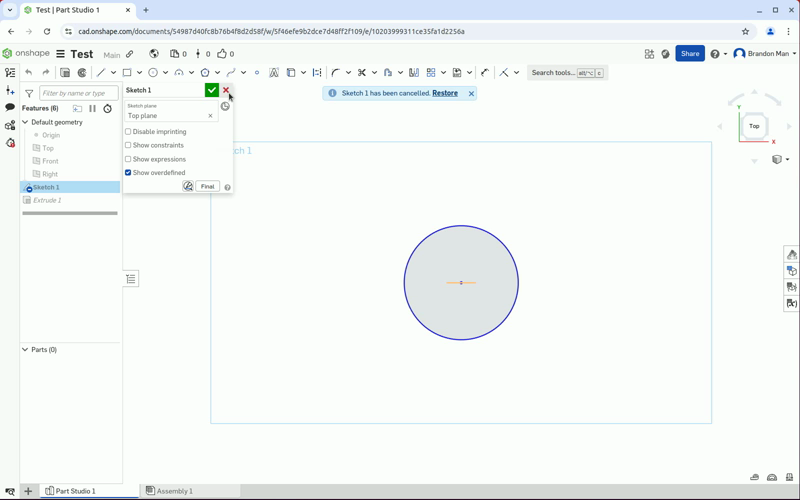
click(229, 92)
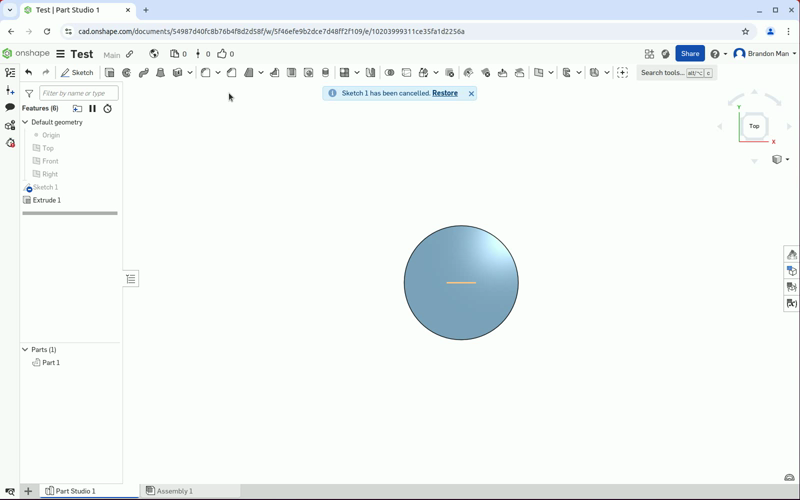
mouse_move(541, 75)
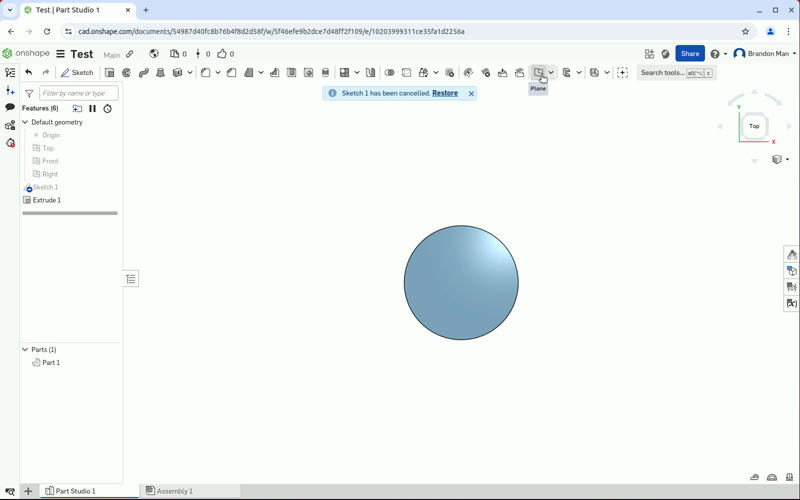
click(541, 75)
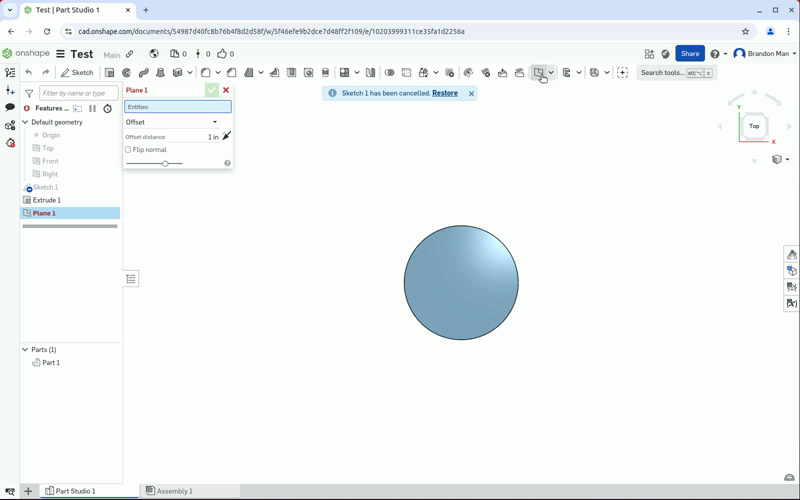
mouse_move(73, 150)
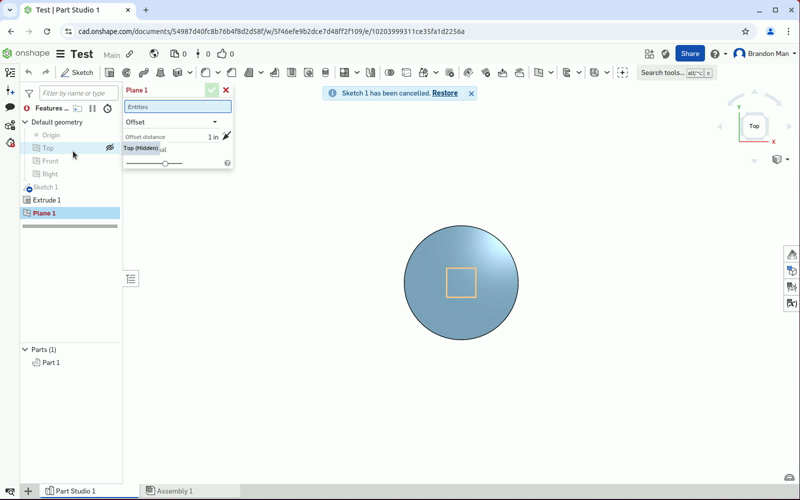
click(73, 150)
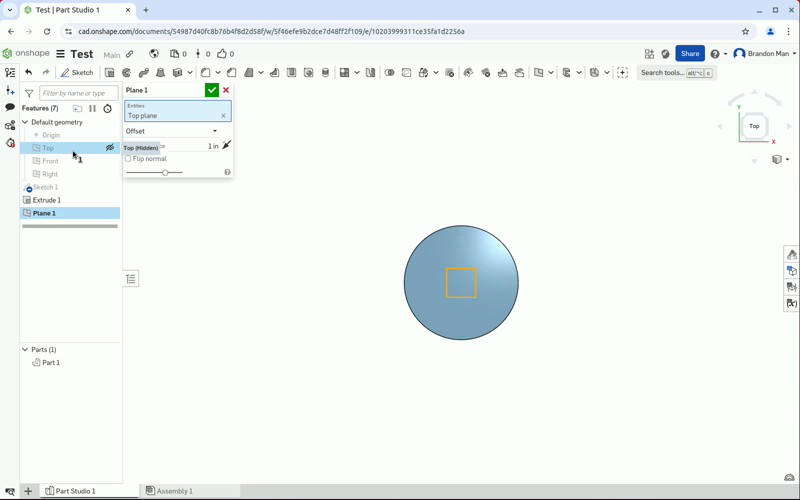
key(tab, 2)
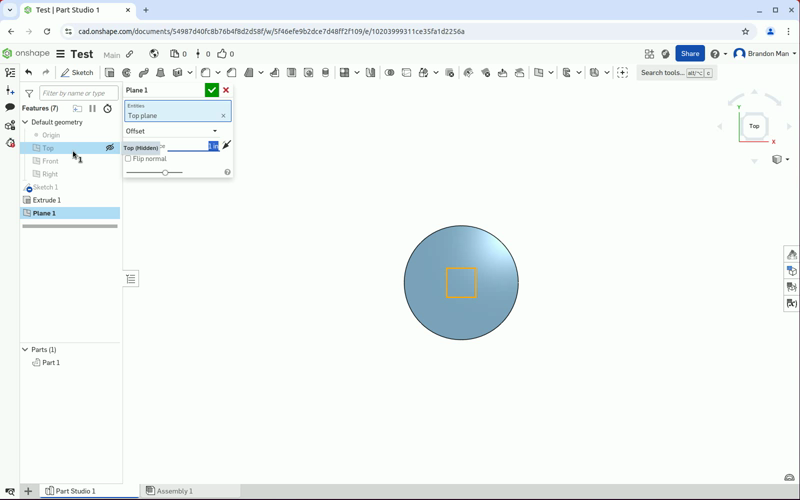
text(7.703)
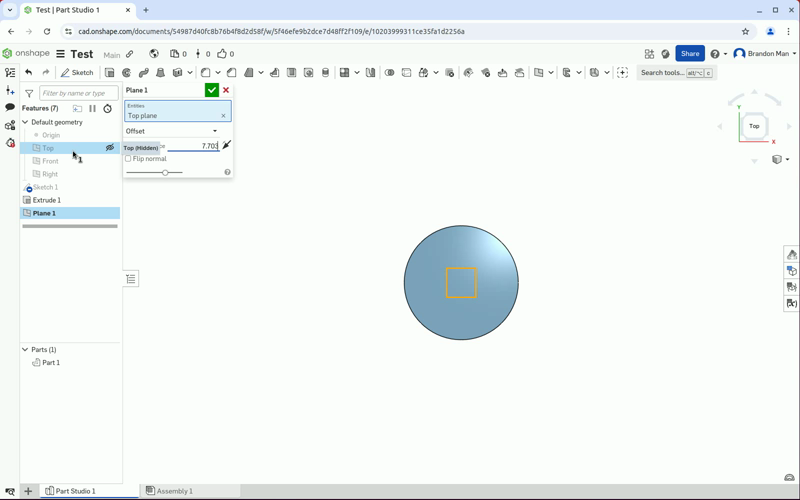
key(enter, 2)
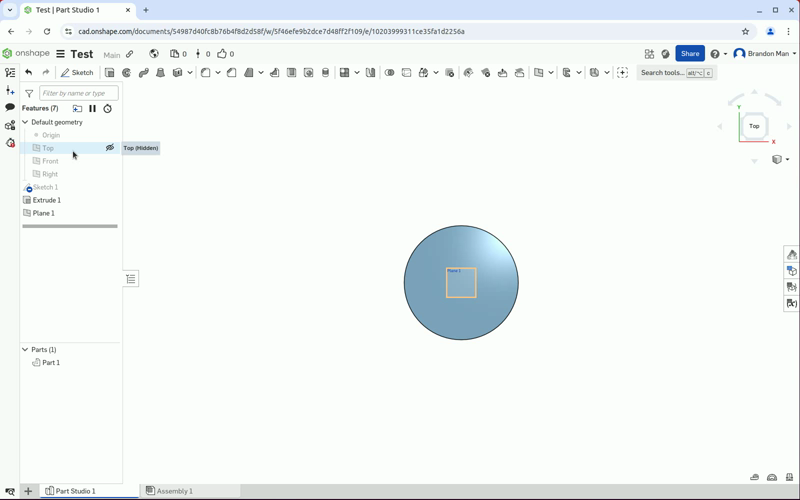
key(shift+s)
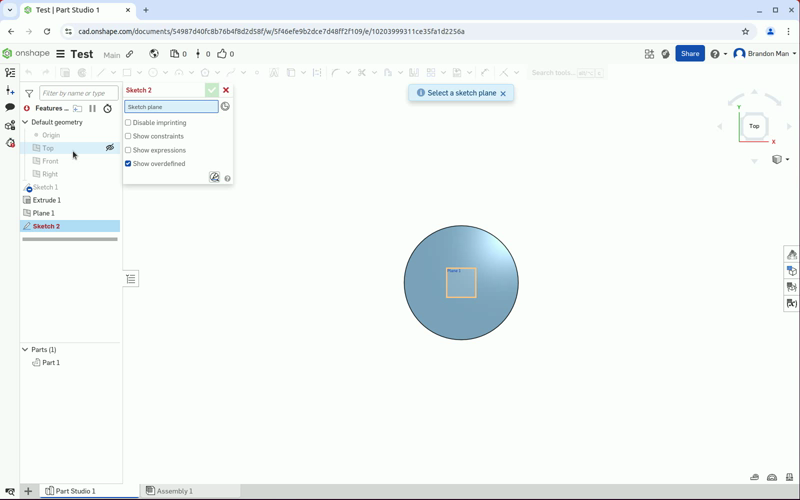
mouse_move(73, 215)
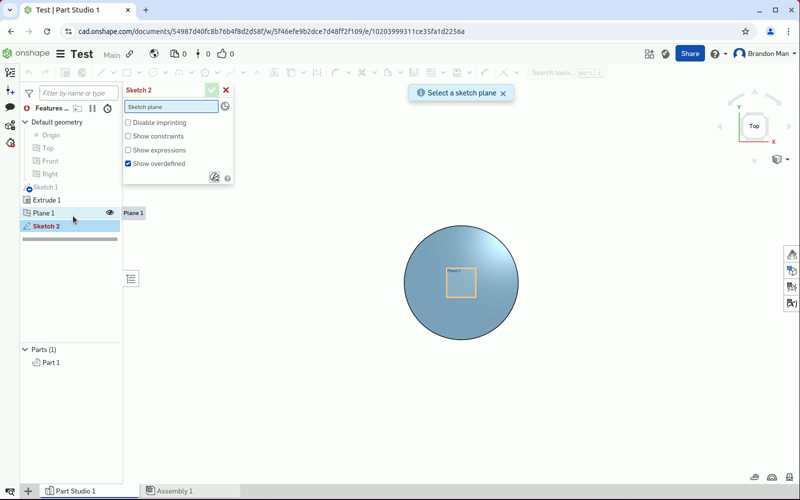
click(73, 215)
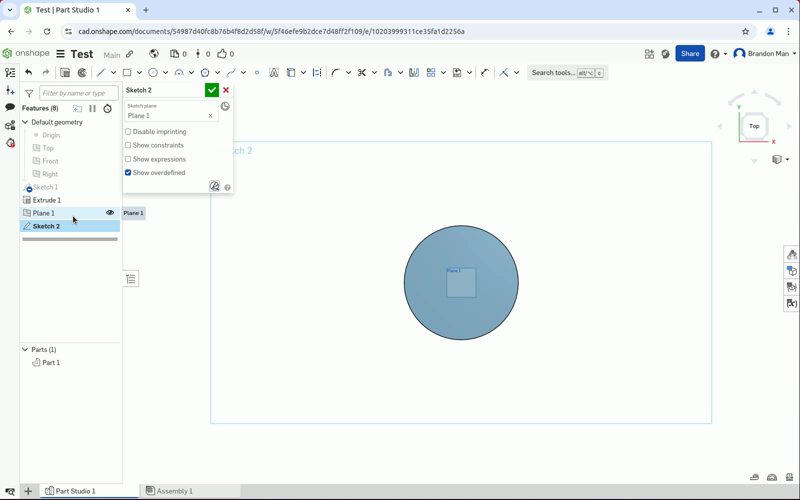
mouse_move(73, 352)
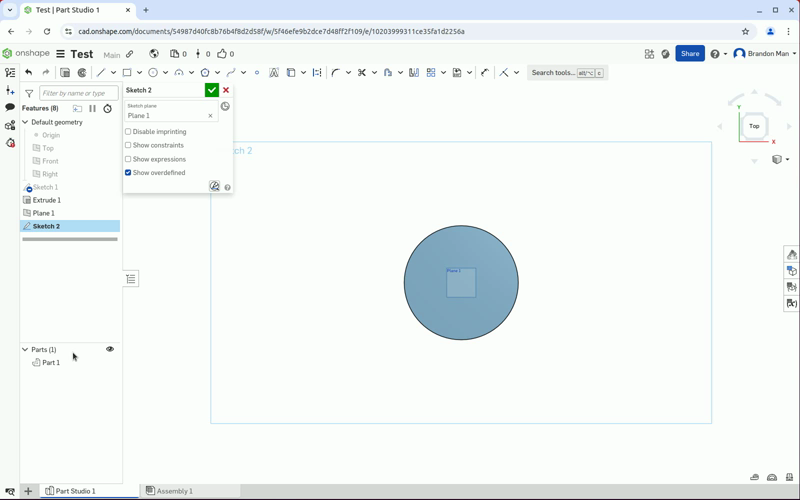
key(y)
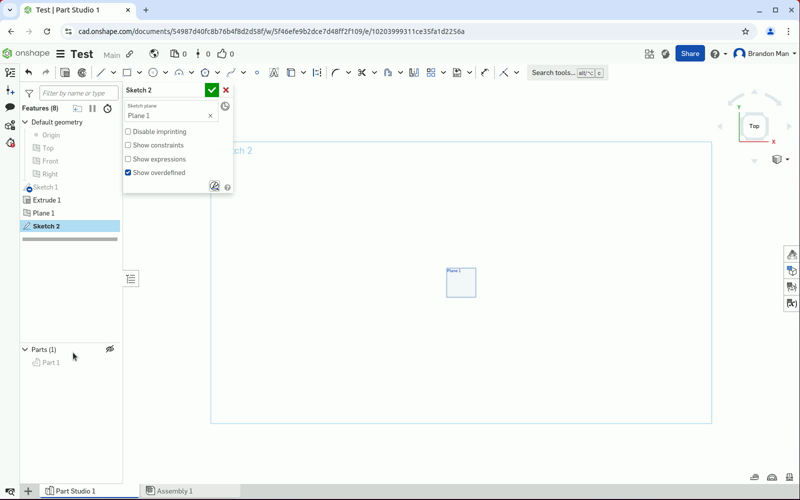
key(c)
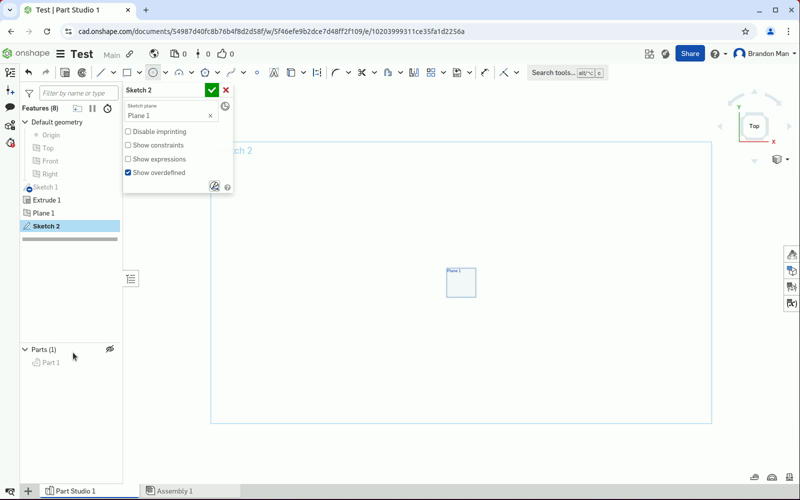
key_down(shift)
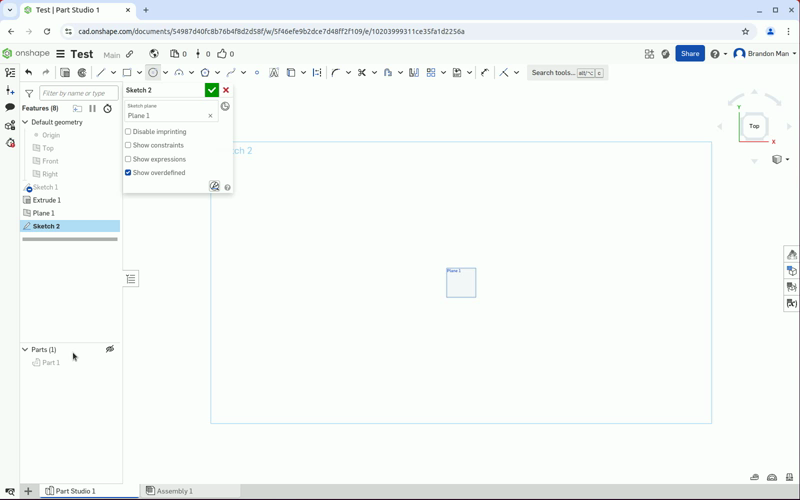
mouse_move(461, 282)
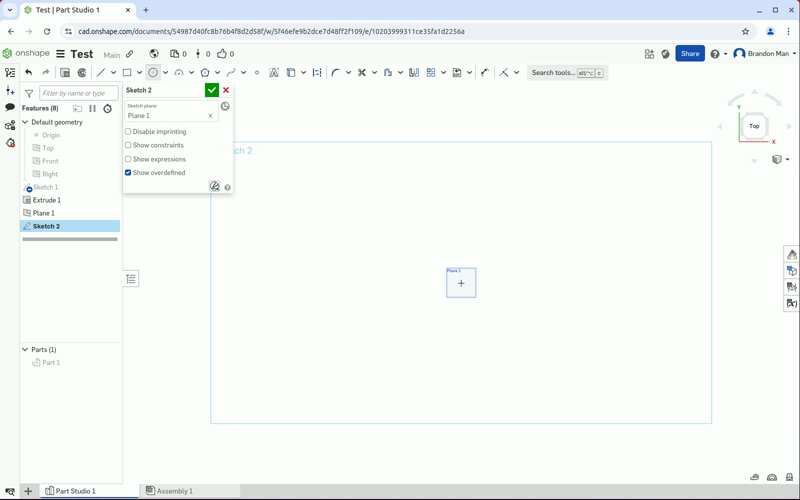
click(461, 282)
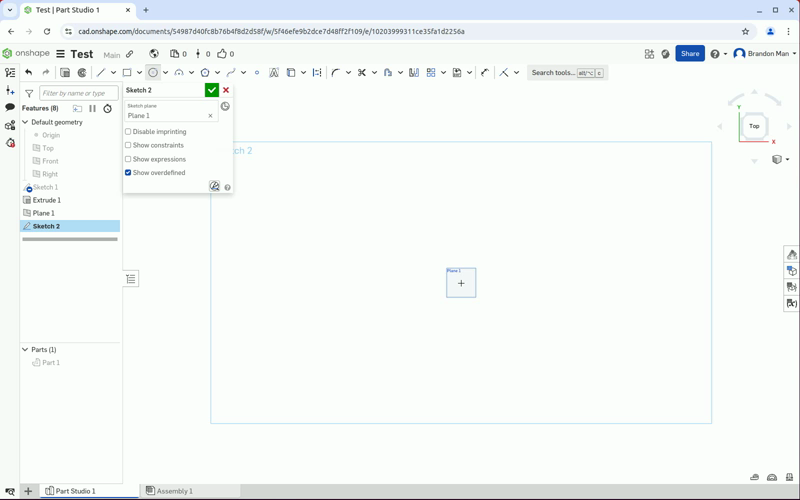
key_up(shift)
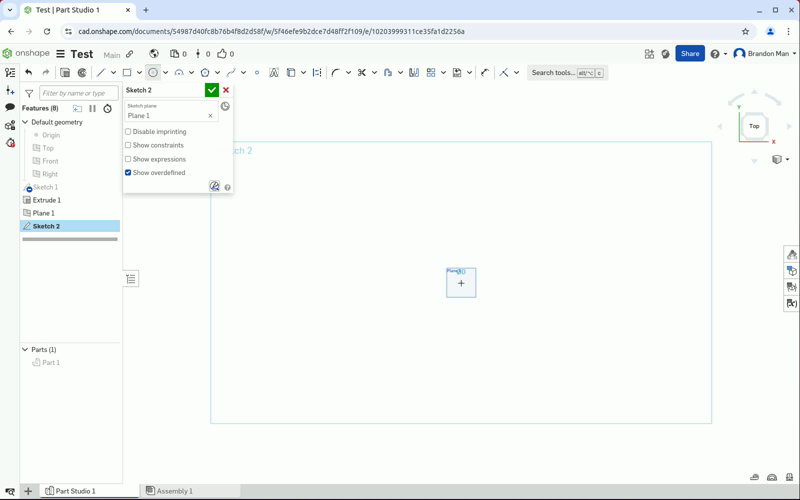
mouse_move(490, 282)
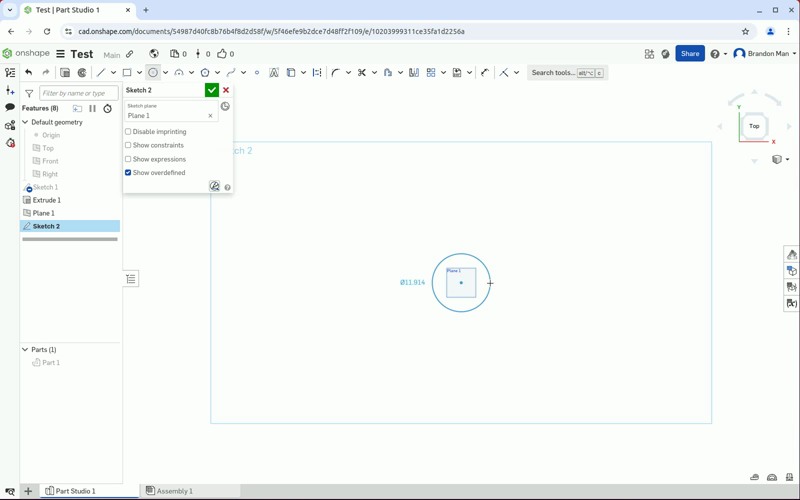
click(490, 282)
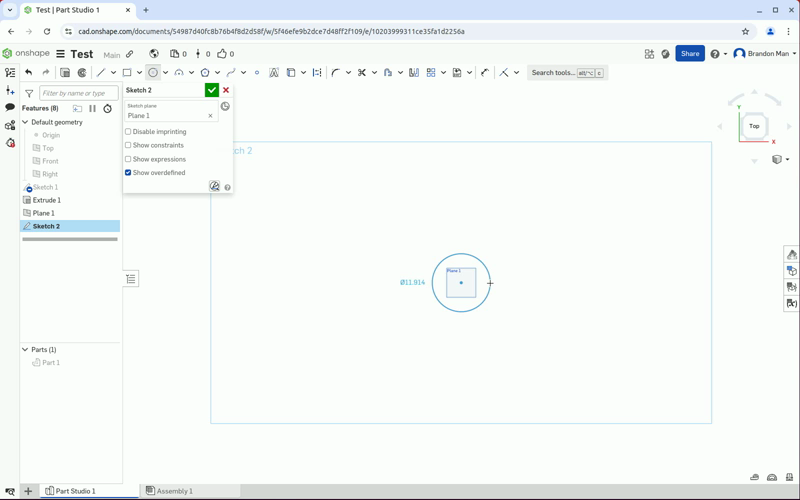
key(esc)
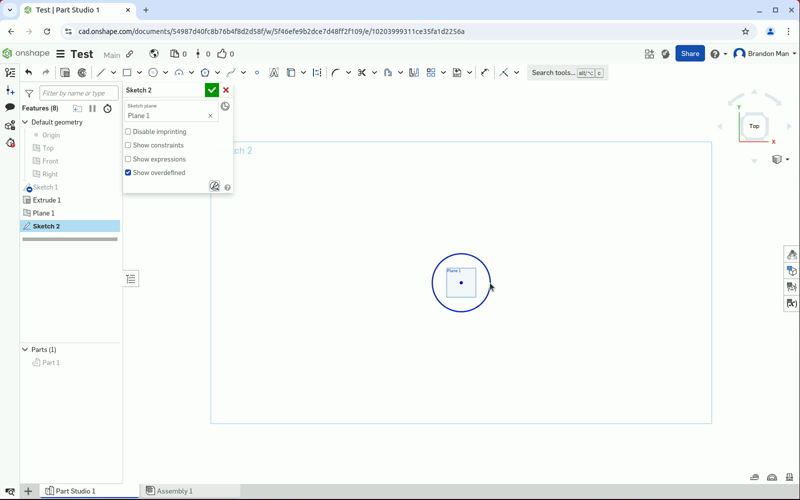
mouse_move(473, 273)
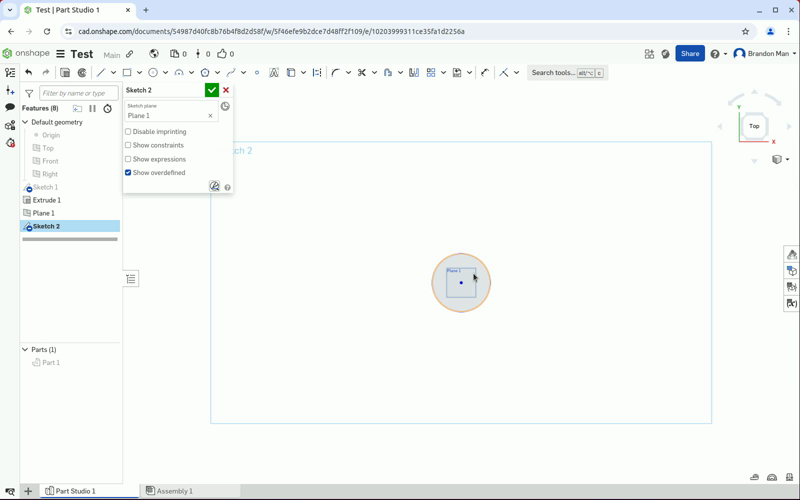
click(473, 273)
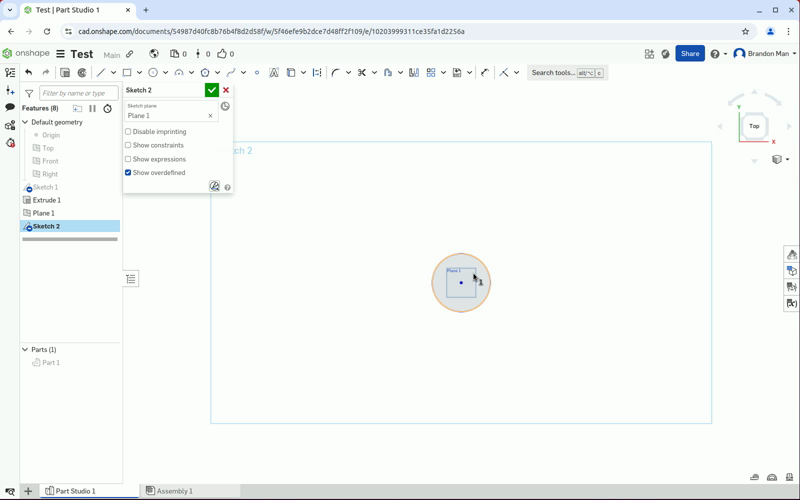
mouse_move(73, 352)
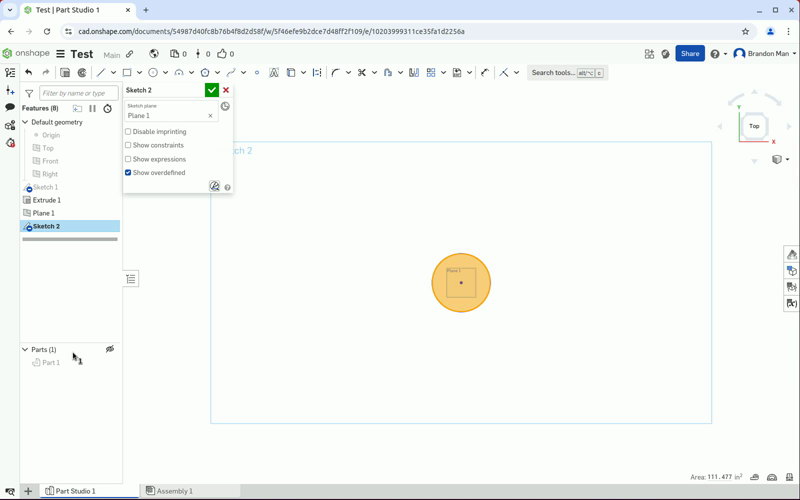
key(shift+y)
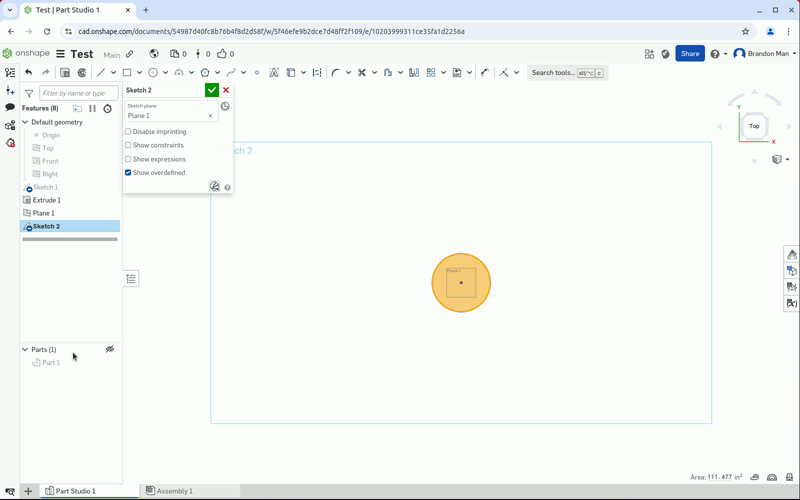
key(shift+e)
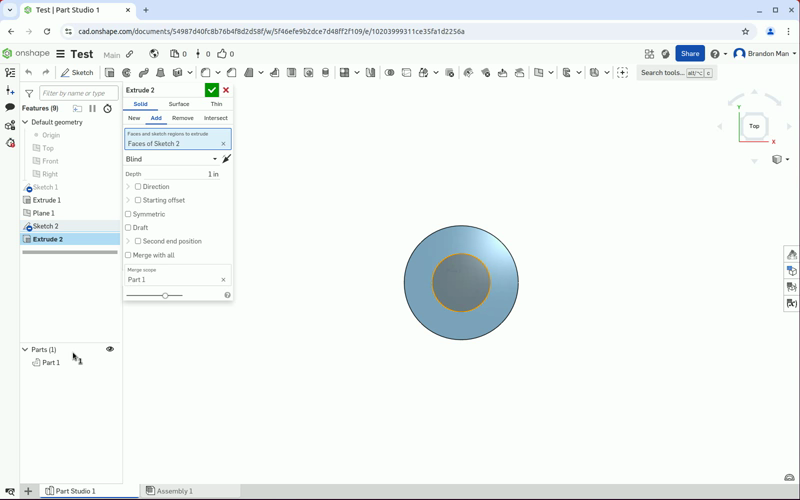
mouse_move(143, 106)
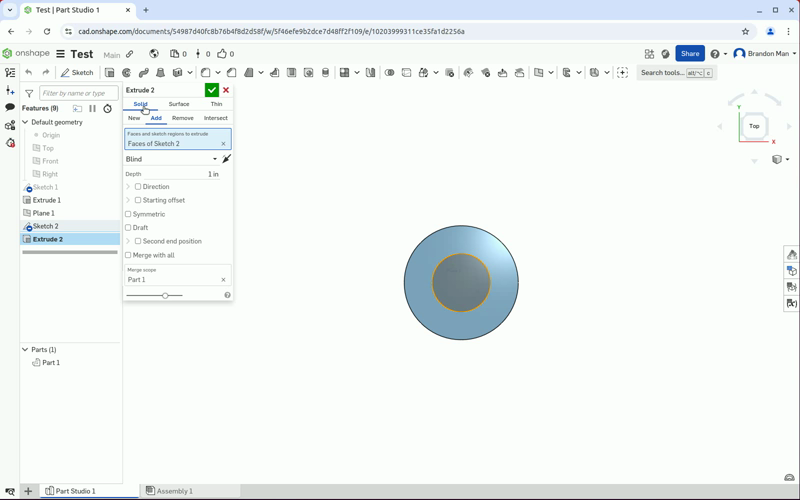
click(143, 106)
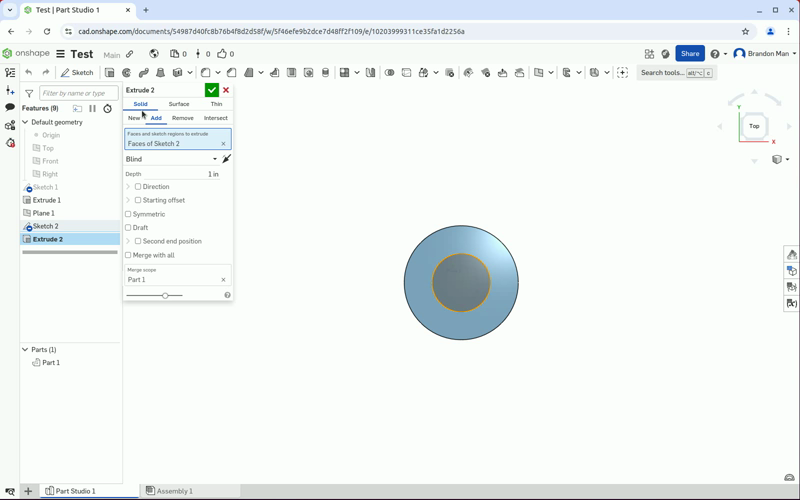
mouse_move(137, 120)
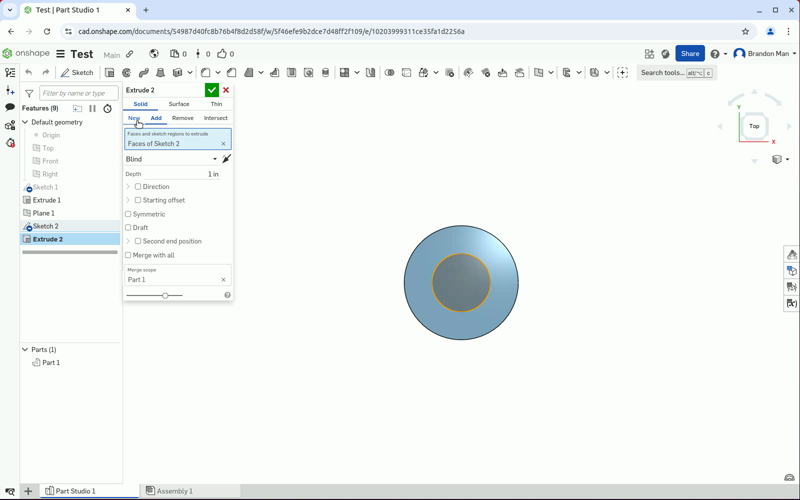
click(137, 120)
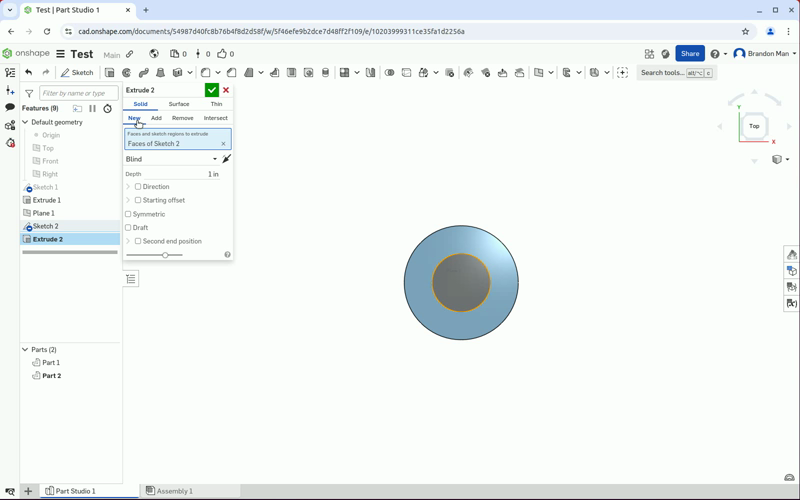
key(tab, 4)
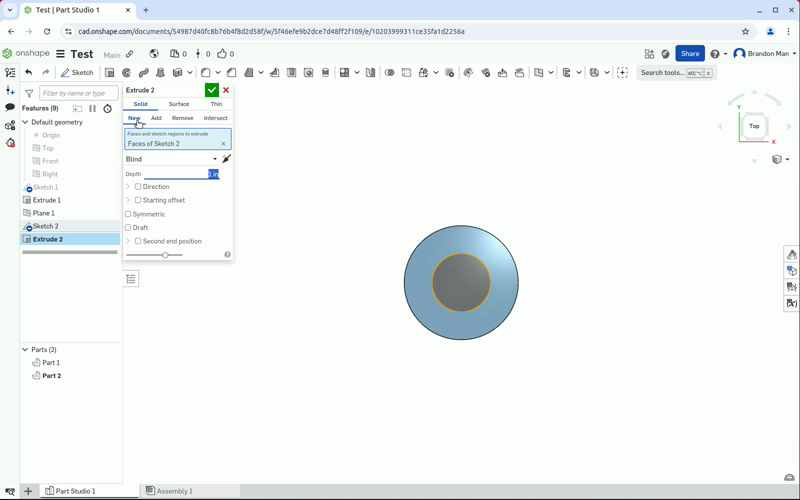
text(15.405)
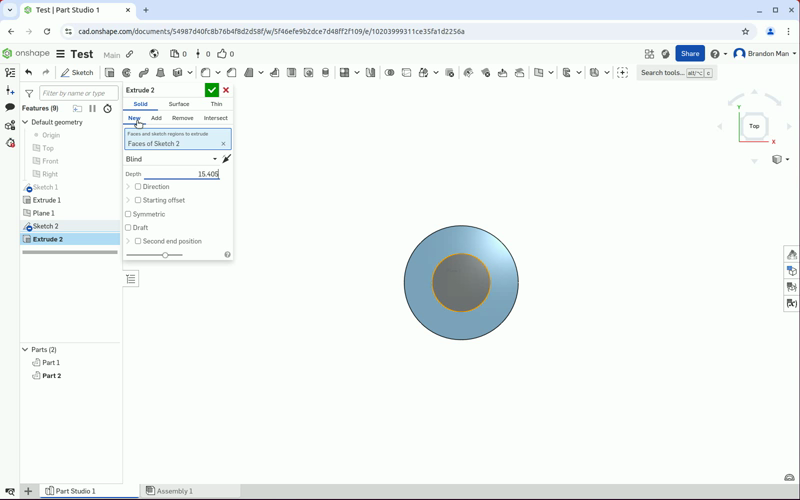
key(enter)
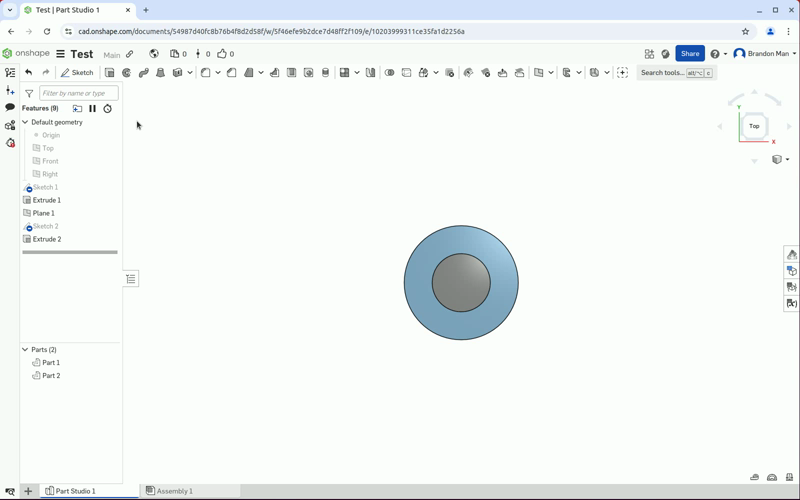
key(shift+h)
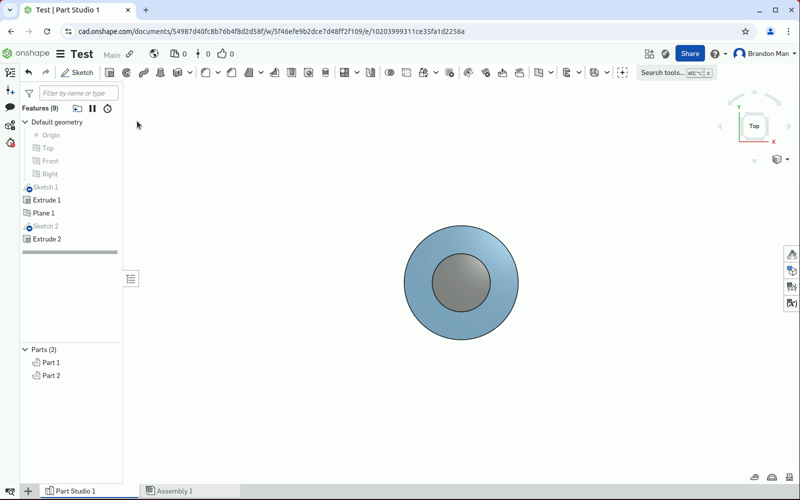
key(shift+h)
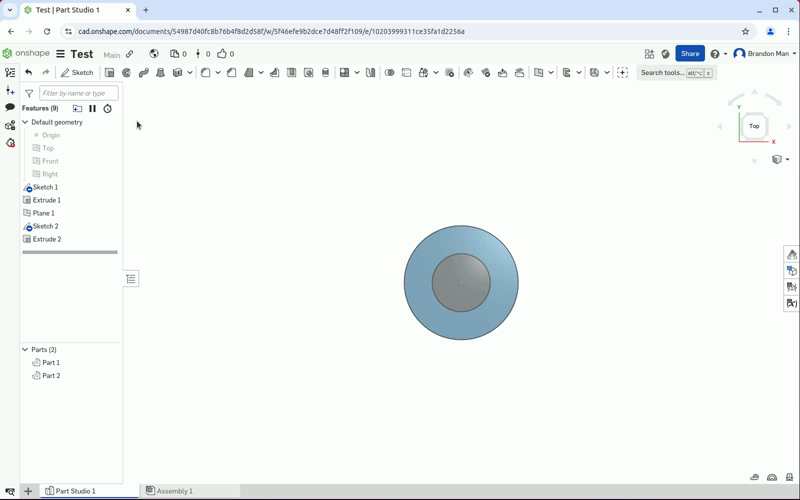
key(shift+7)
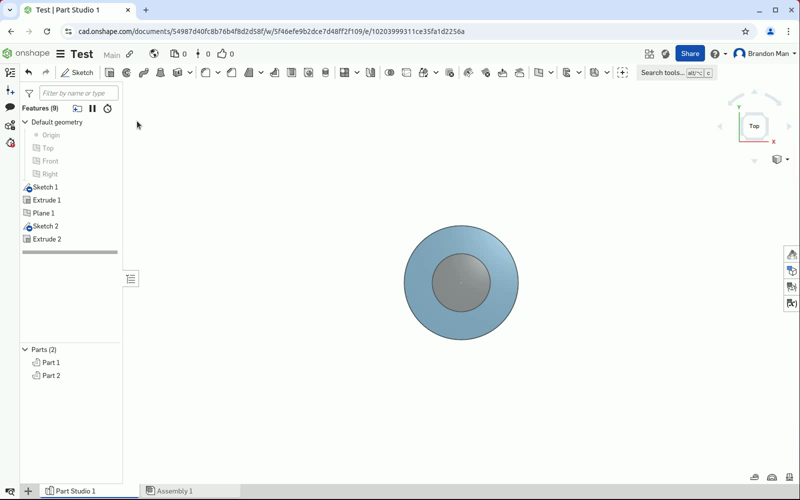
key(up, 3)
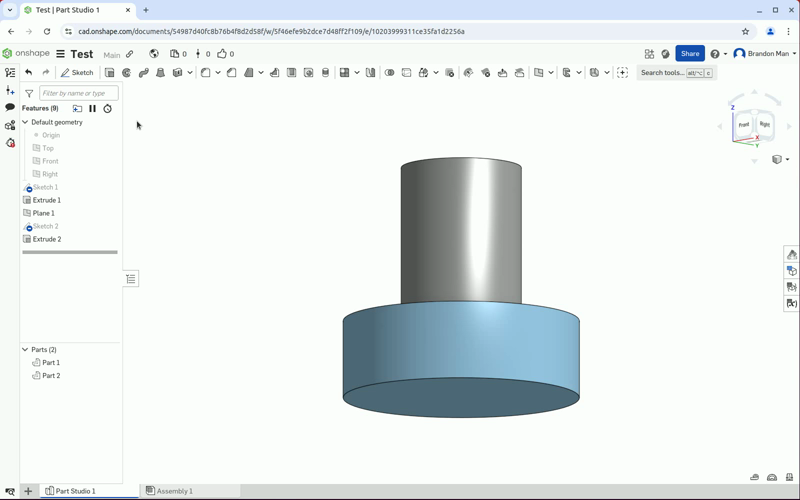
key(left, 3)
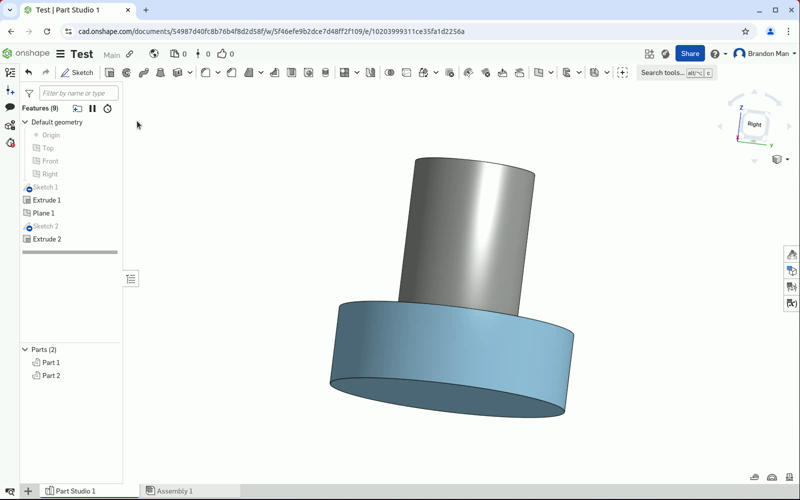
key(right, 3)
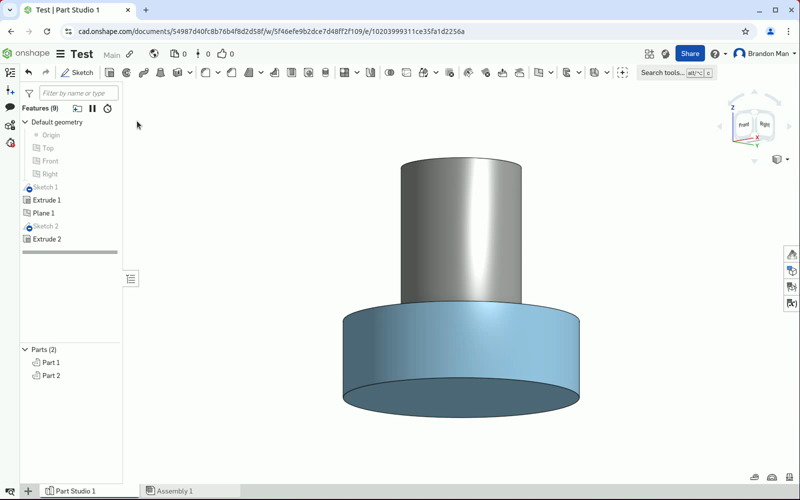
key(down, 3)
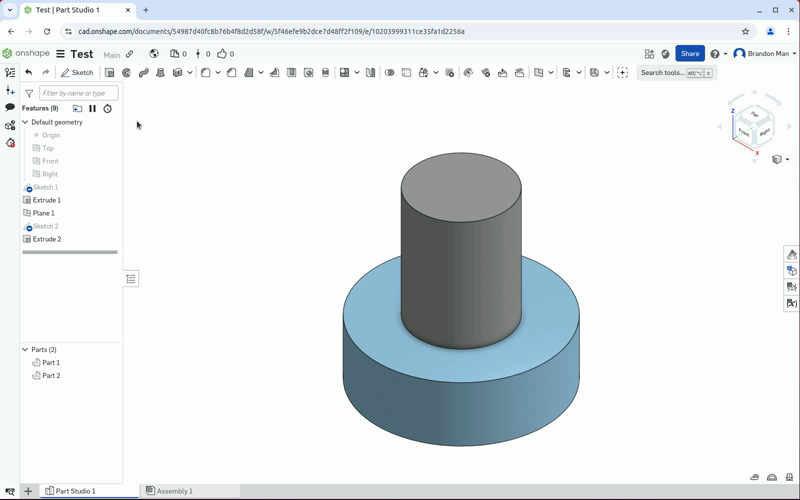
mouse_move(73, 189)
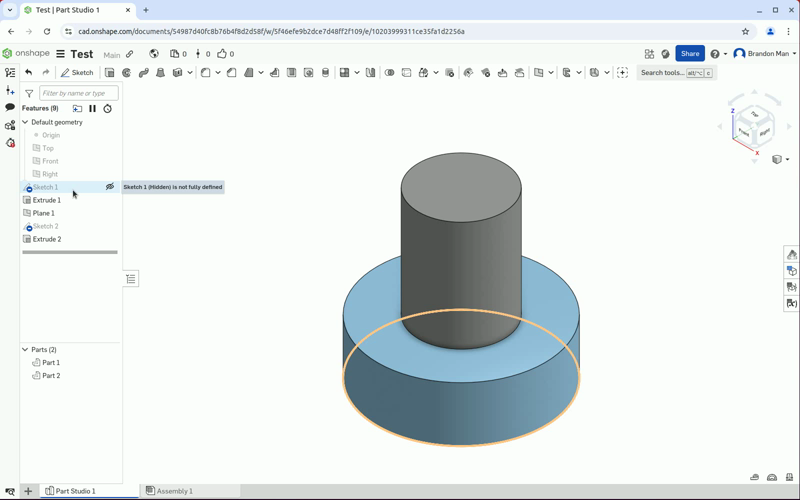
click(73, 189)